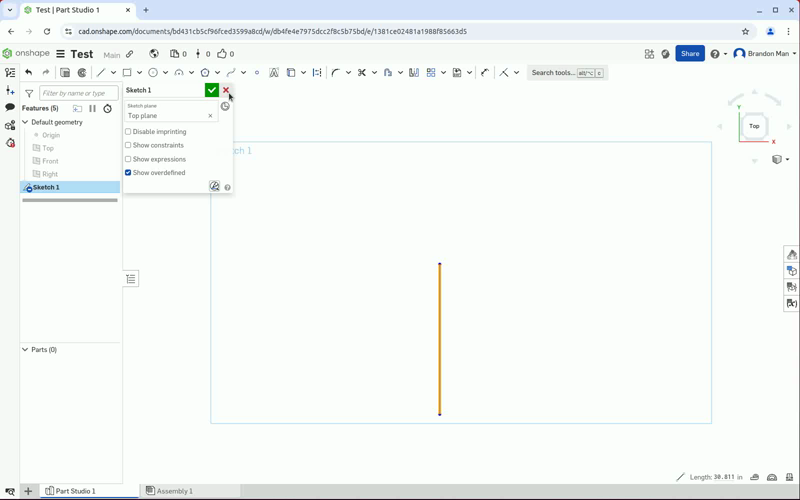
key(shift+h)
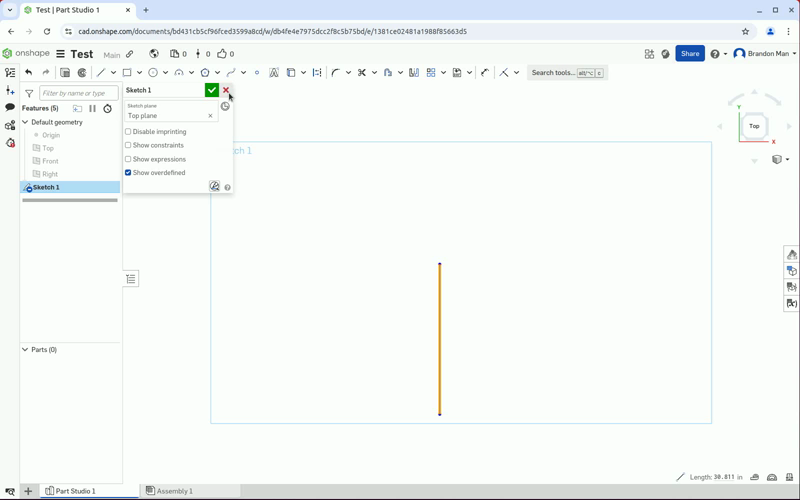
key(shift+s)
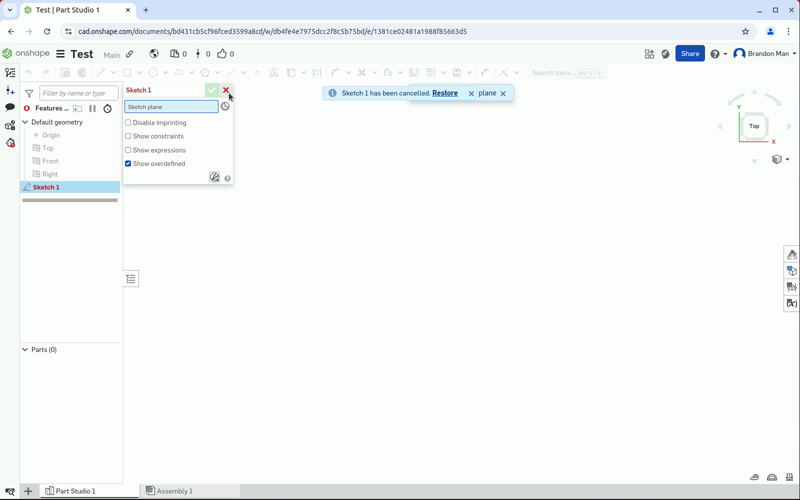
mouse_move(73, 150)
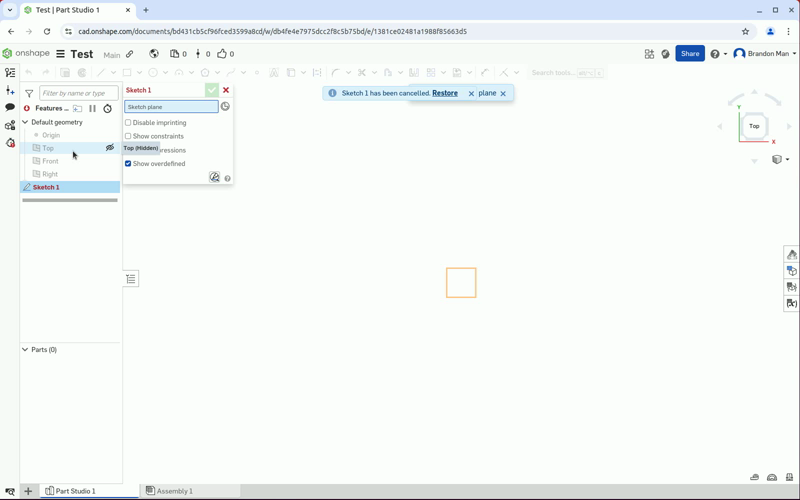
click(73, 150)
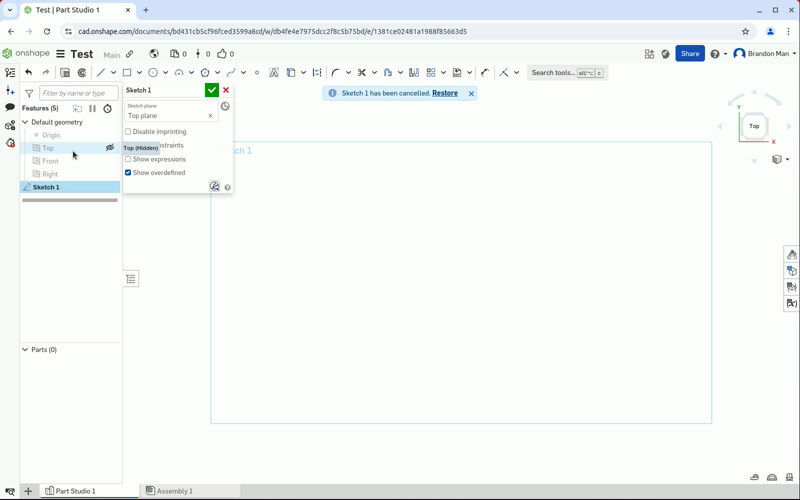
mouse_move(73, 352)
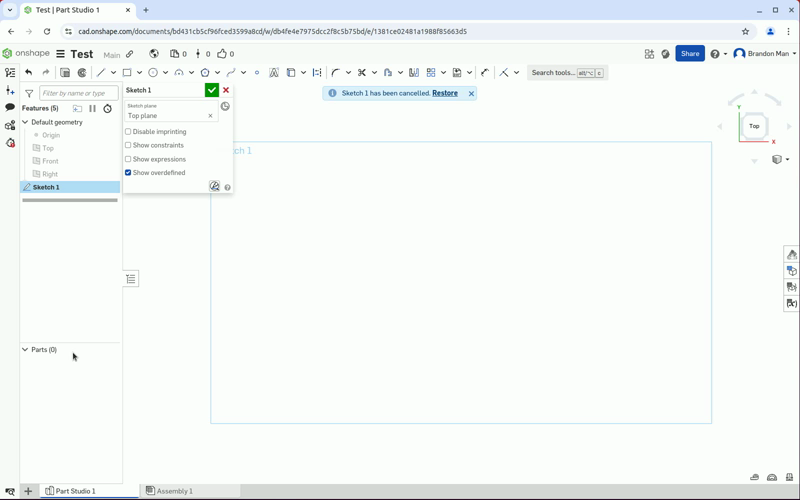
key(y)
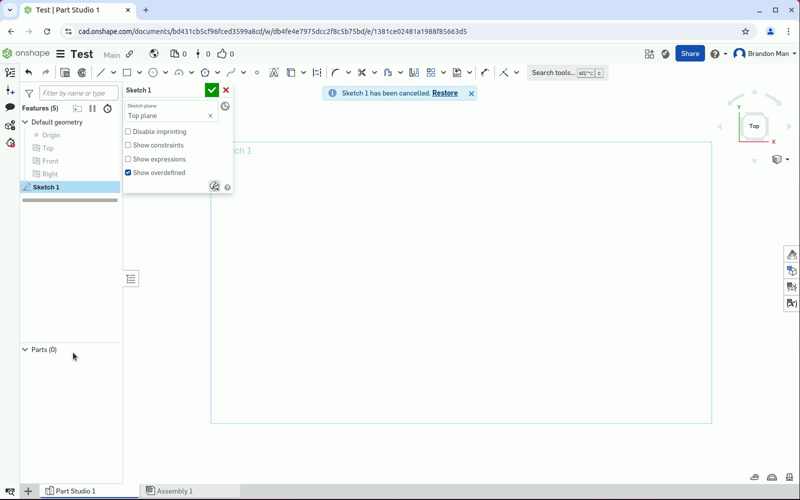
key(c)
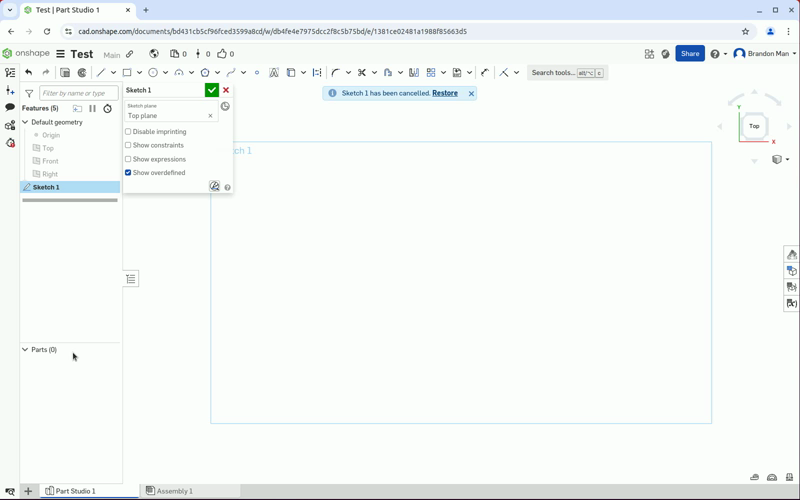
key_down(shift)
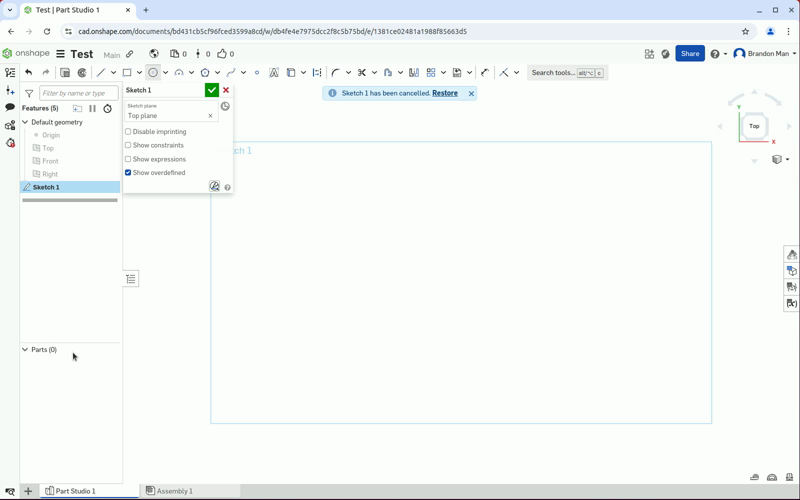
mouse_move(460, 282)
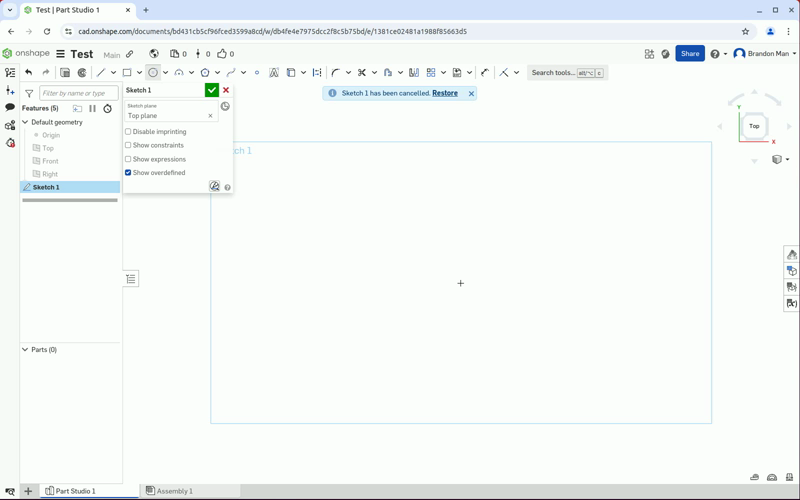
click(460, 282)
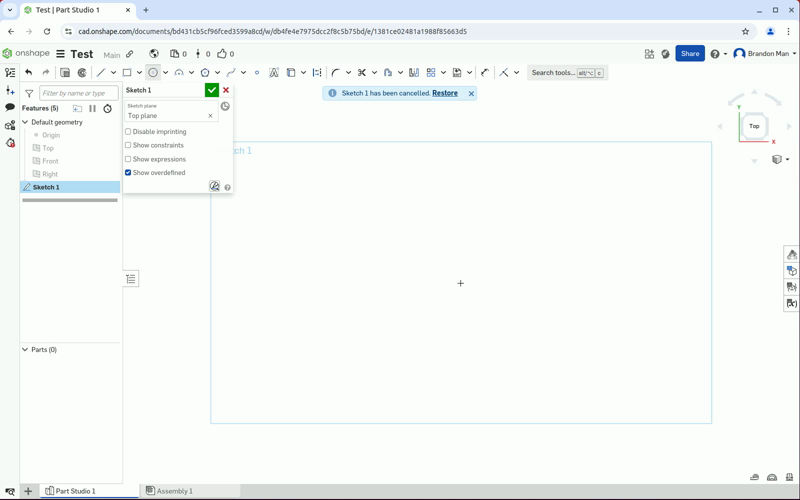
key_up(shift)
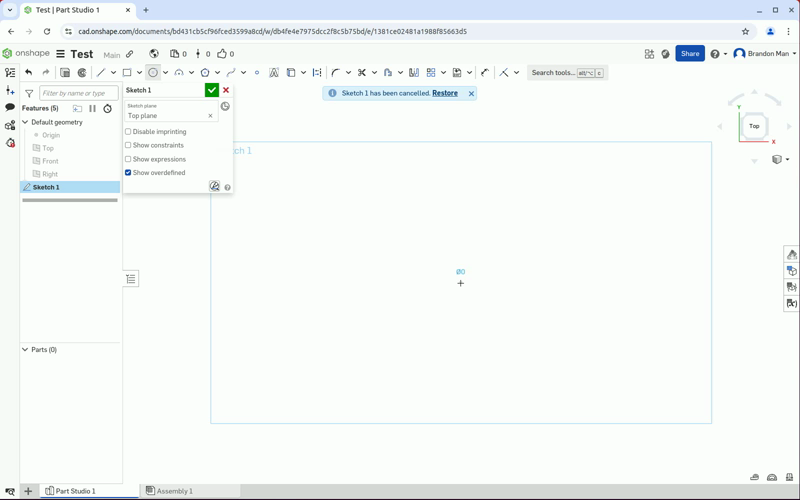
mouse_move(533, 282)
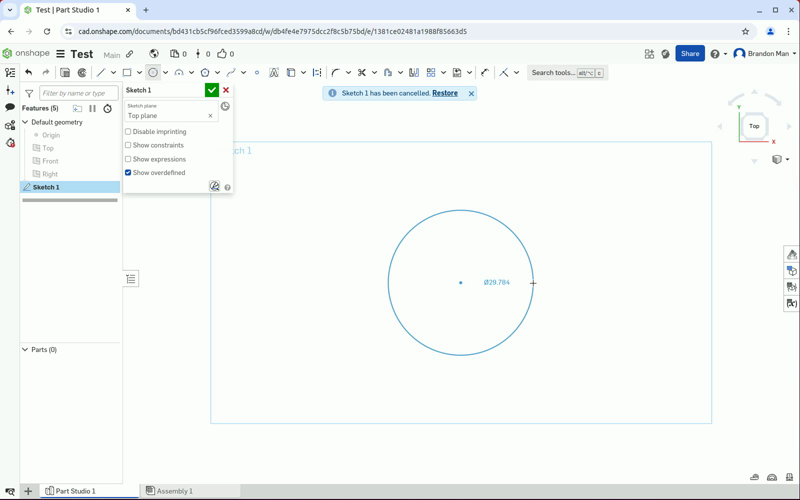
click(533, 282)
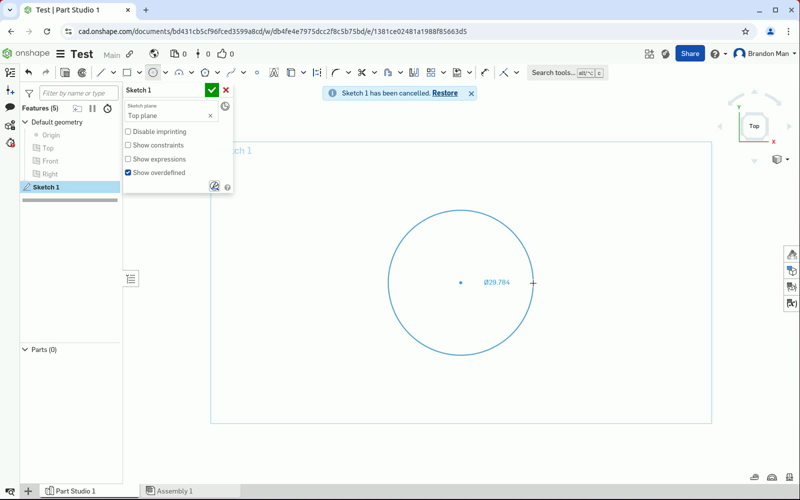
key(esc)
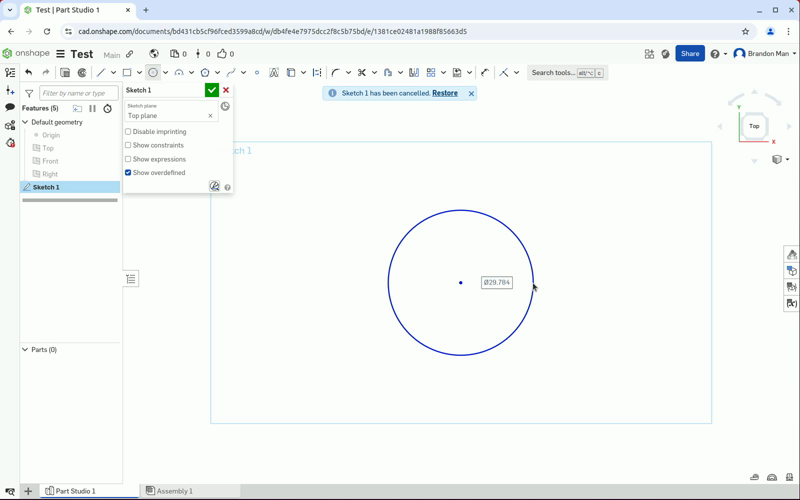
mouse_move(467, 327)
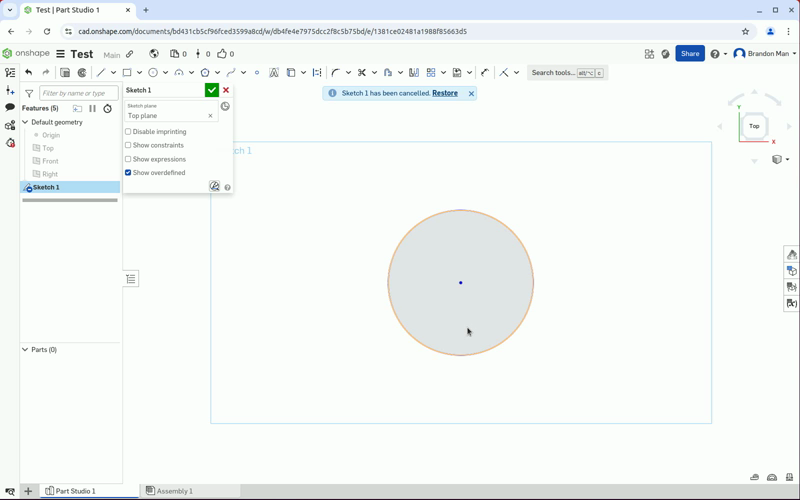
click(467, 327)
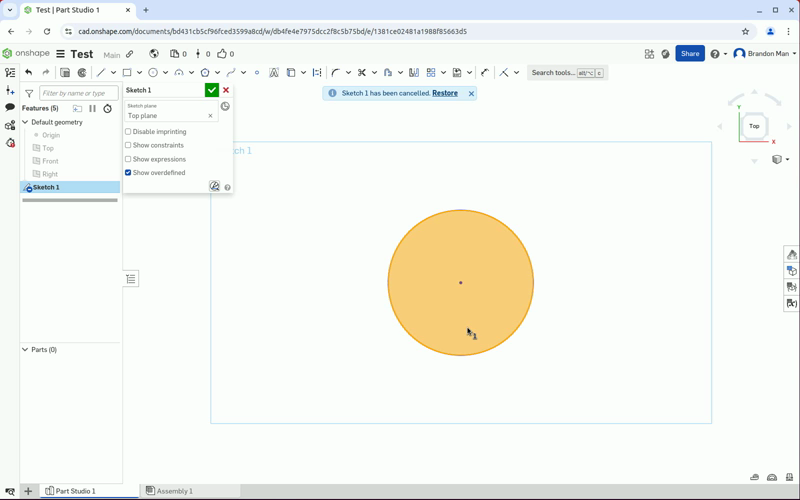
mouse_move(73, 352)
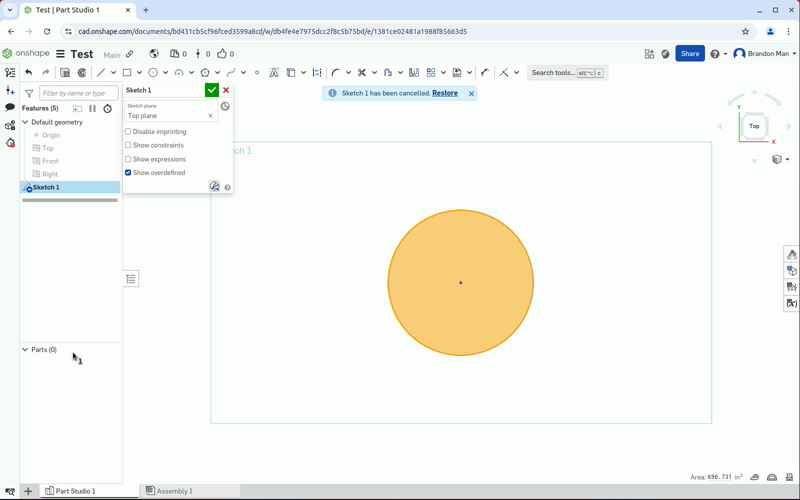
key(shift+y)
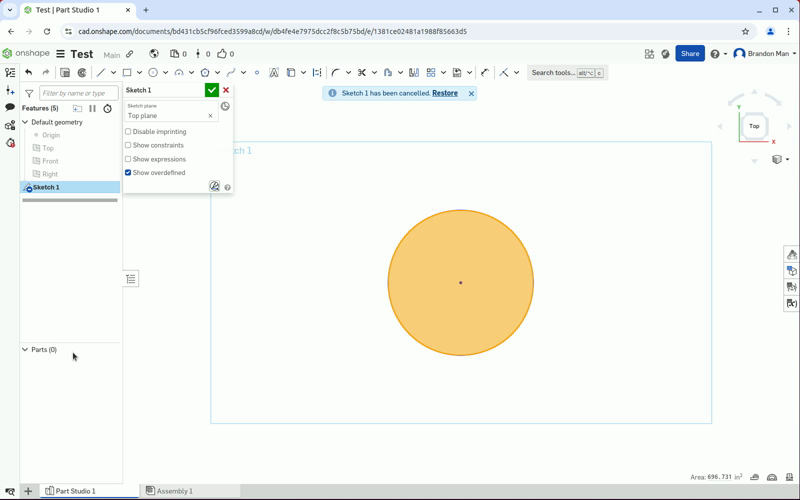
key(shift+e)
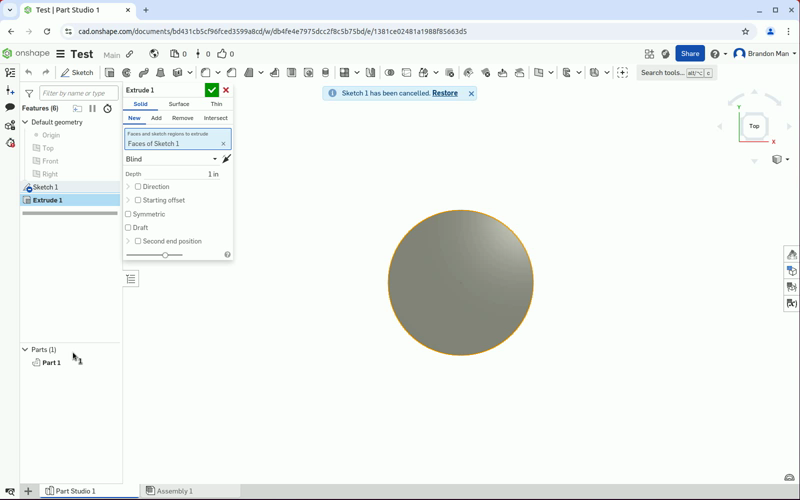
mouse_move(143, 106)
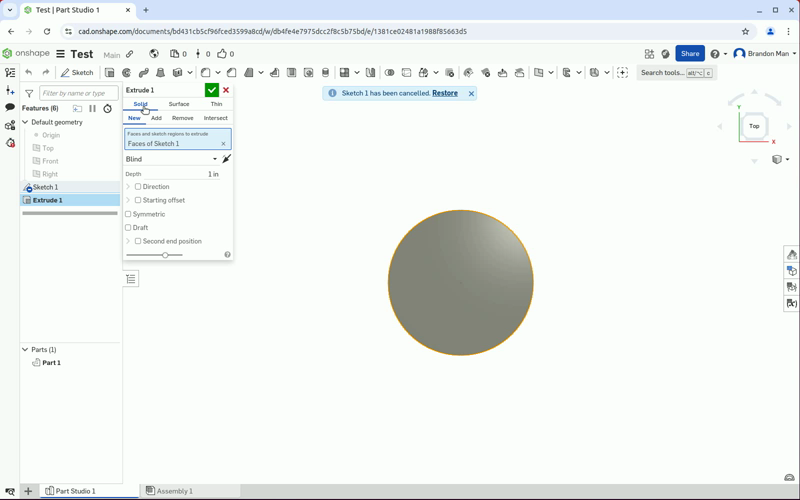
click(143, 106)
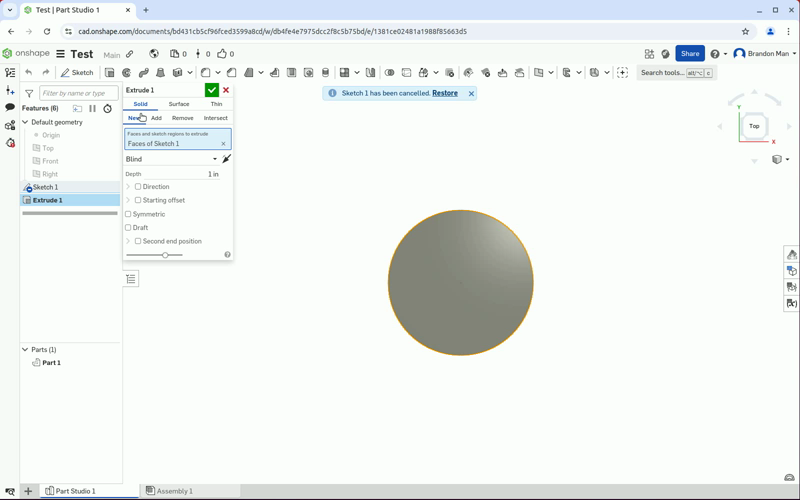
mouse_move(137, 120)
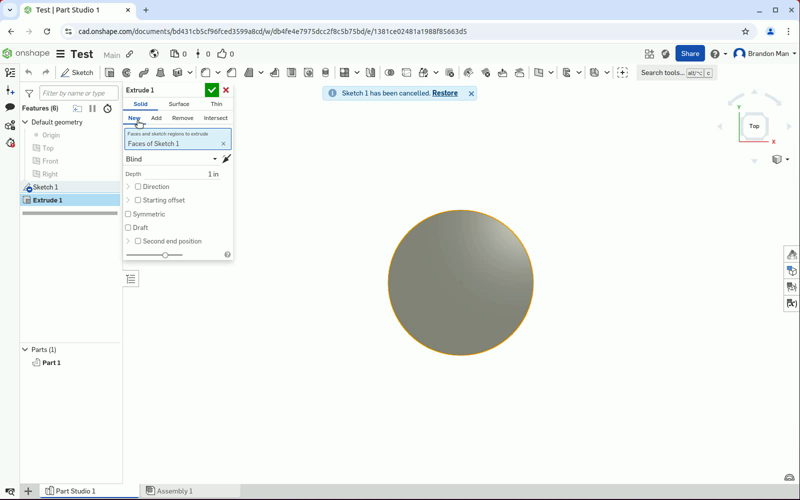
click(137, 120)
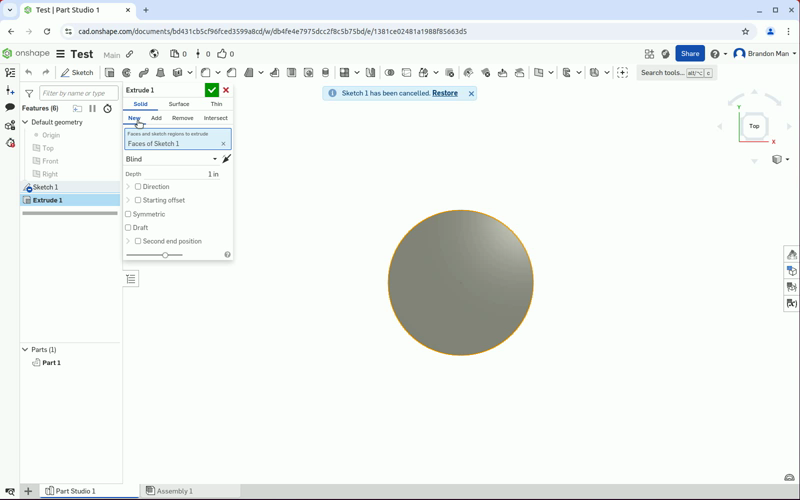
key(tab, 4)
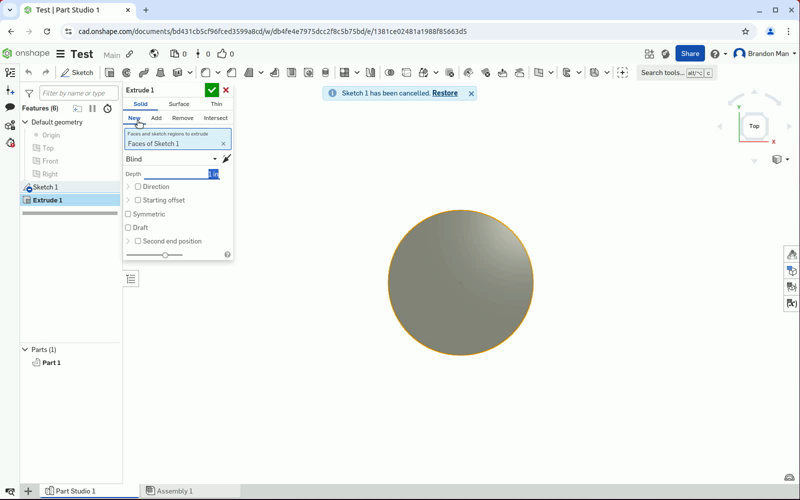
text(8.184)
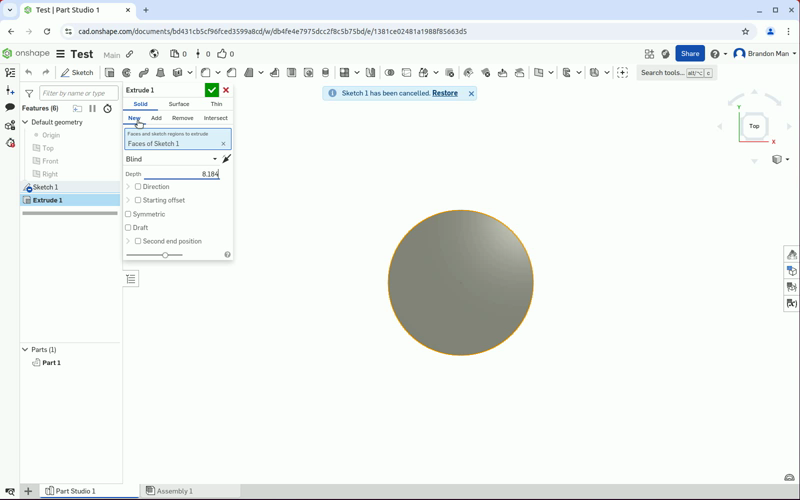
key(enter)
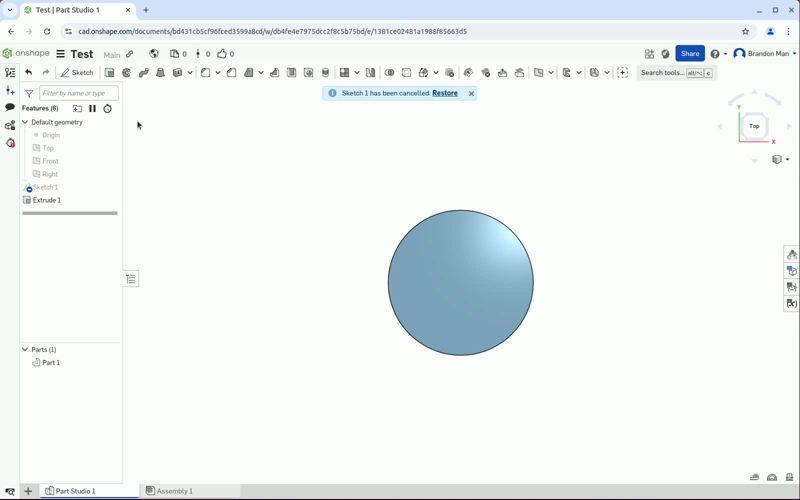
key(shift+h)
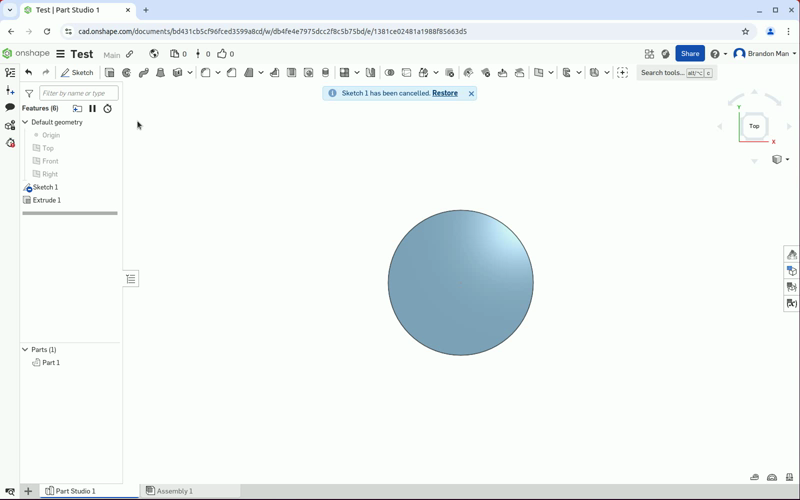
key(shift+h)
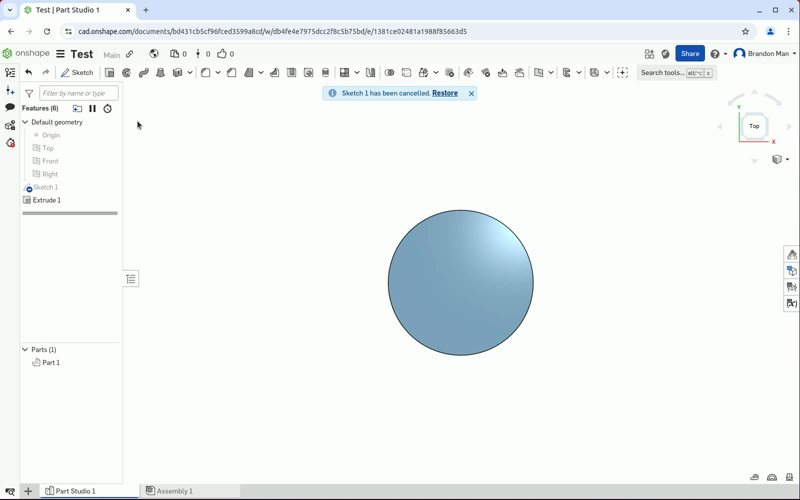
mouse_move(73, 189)
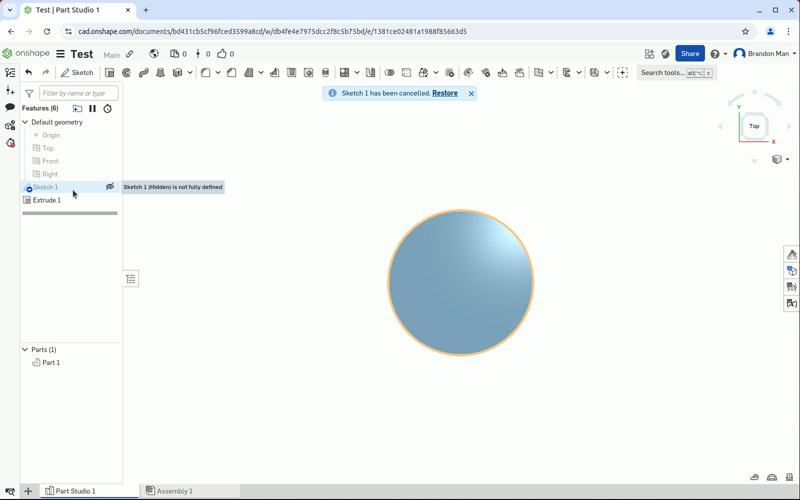
click(73, 189)
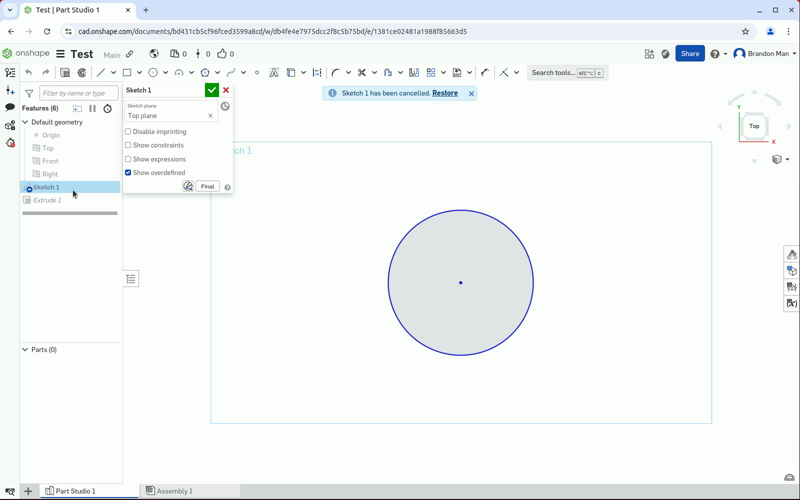
mouse_move(229, 92)
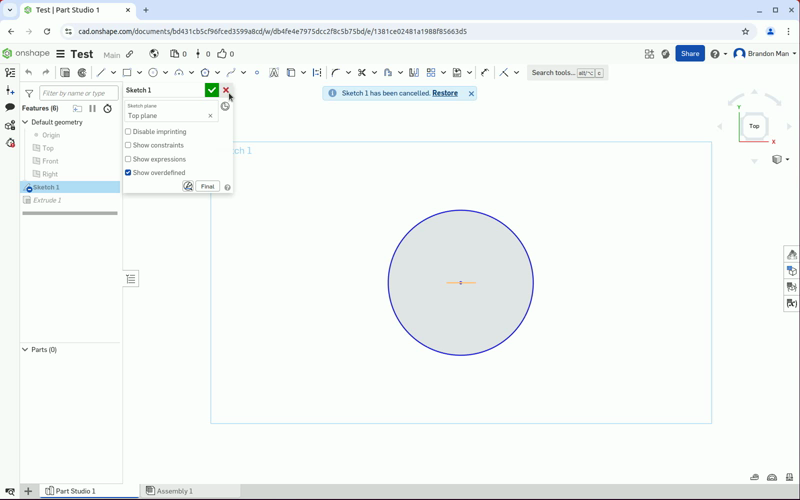
click(229, 92)
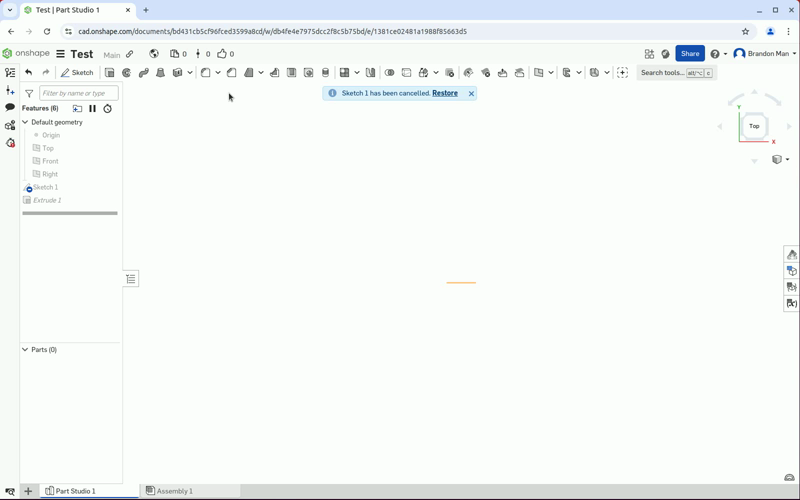
mouse_move(541, 75)
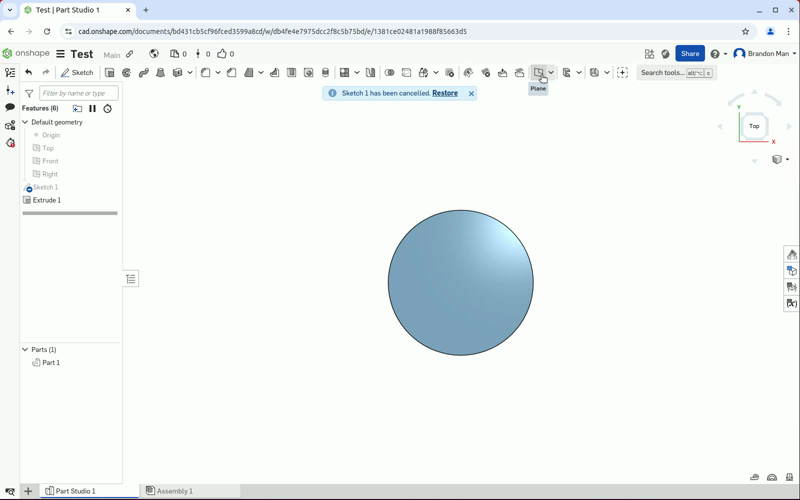
click(541, 75)
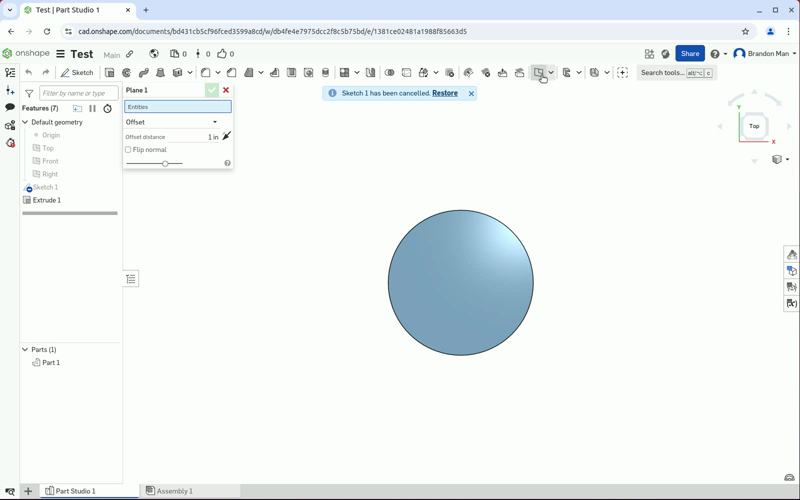
mouse_move(73, 150)
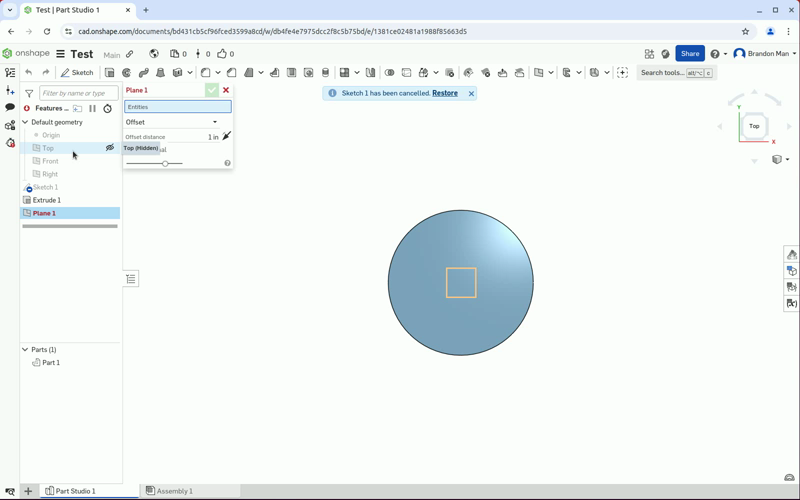
click(73, 150)
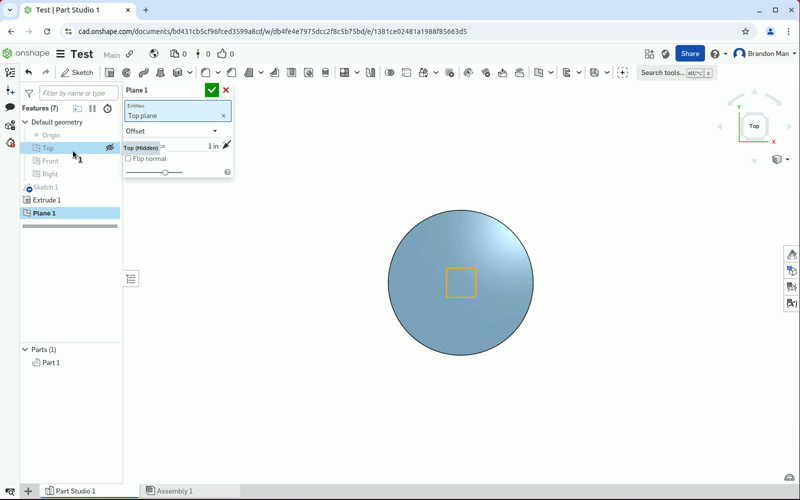
key(tab, 2)
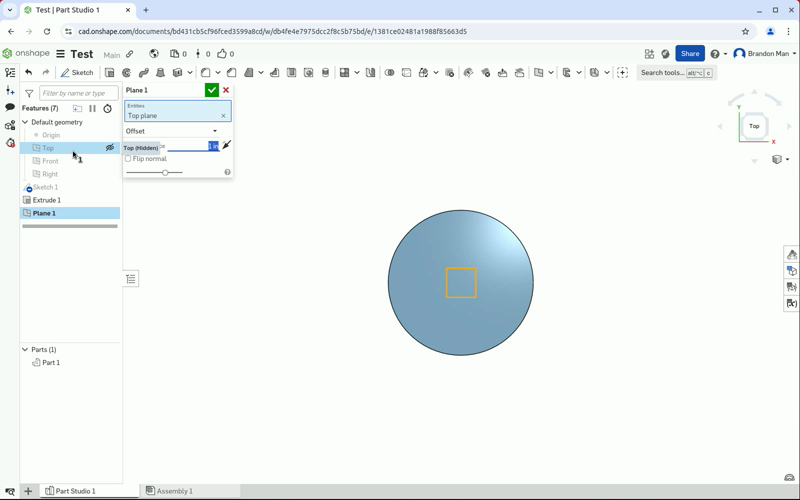
text(8.196)
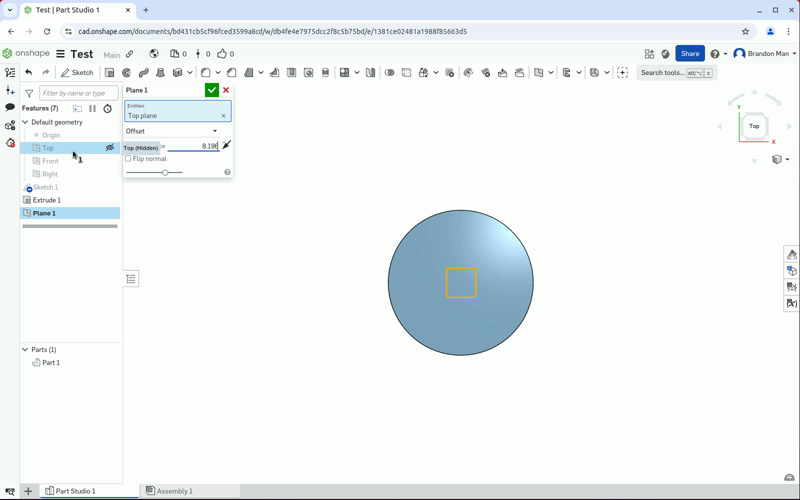
key(enter, 2)
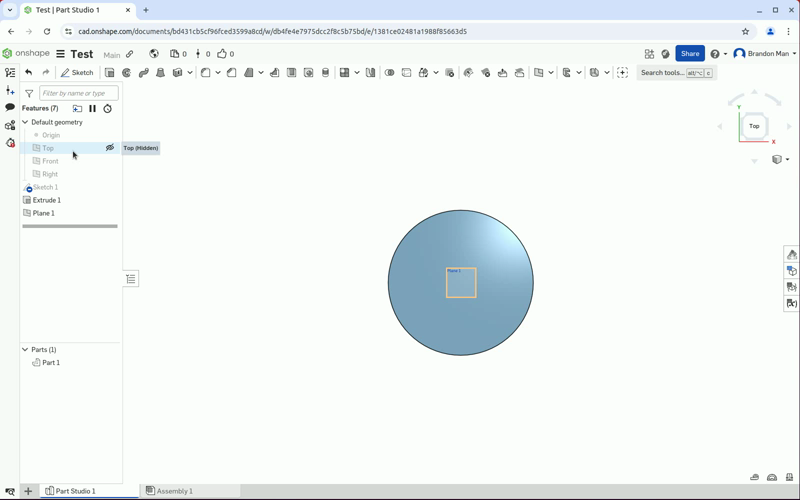
key(shift+s)
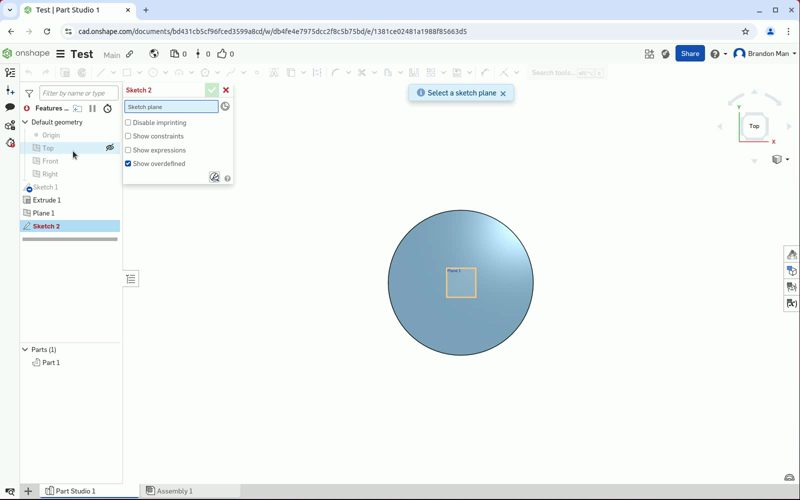
mouse_move(73, 215)
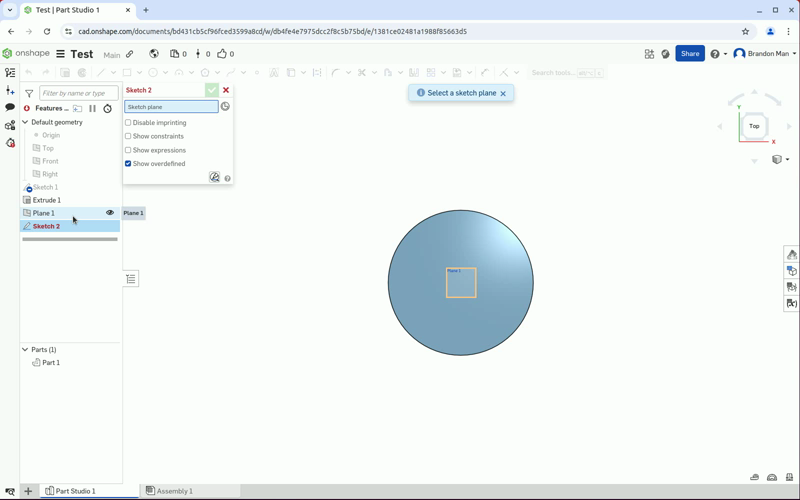
click(73, 215)
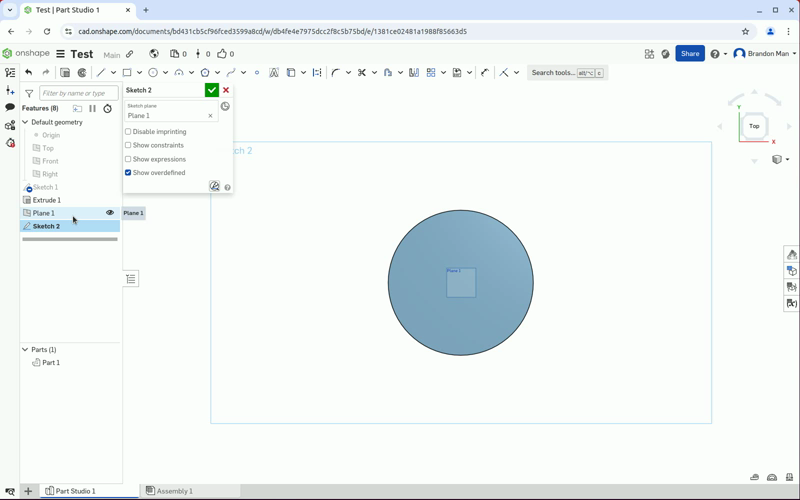
mouse_move(73, 352)
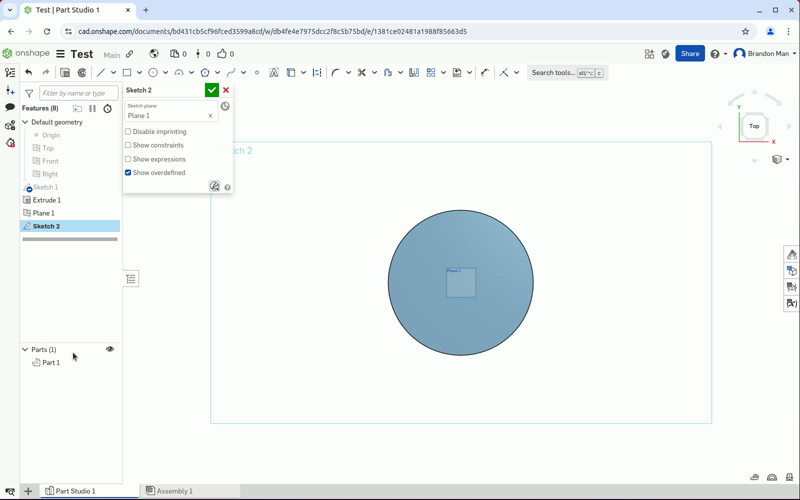
key(y)
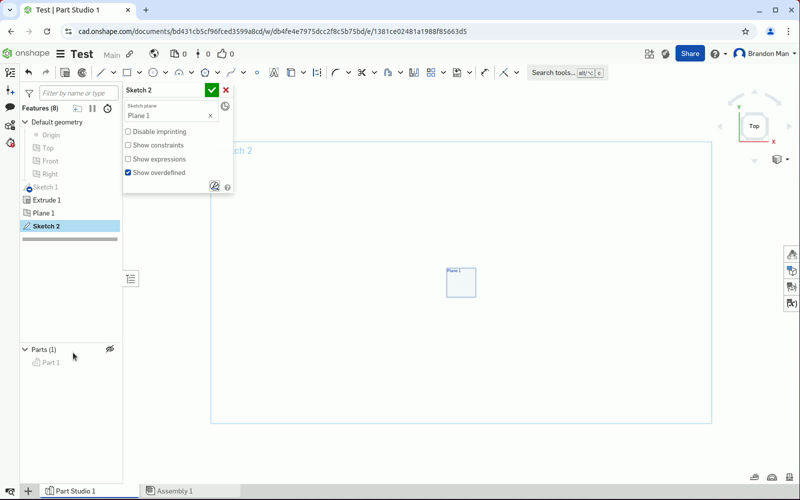
key(c)
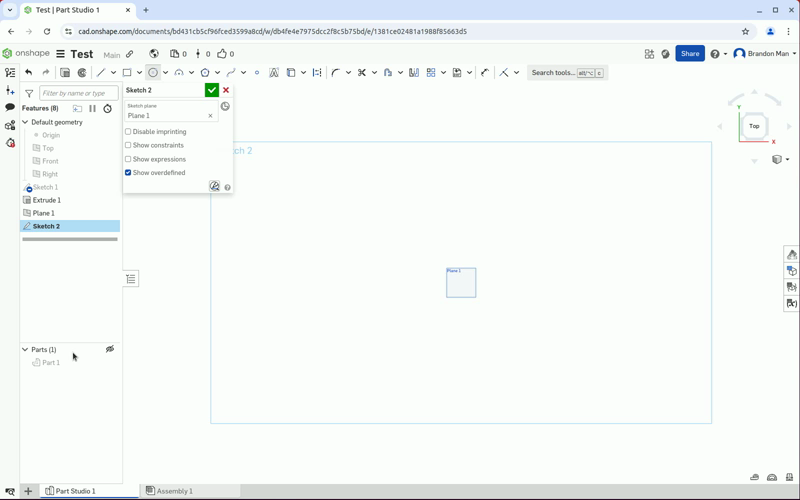
key_down(shift)
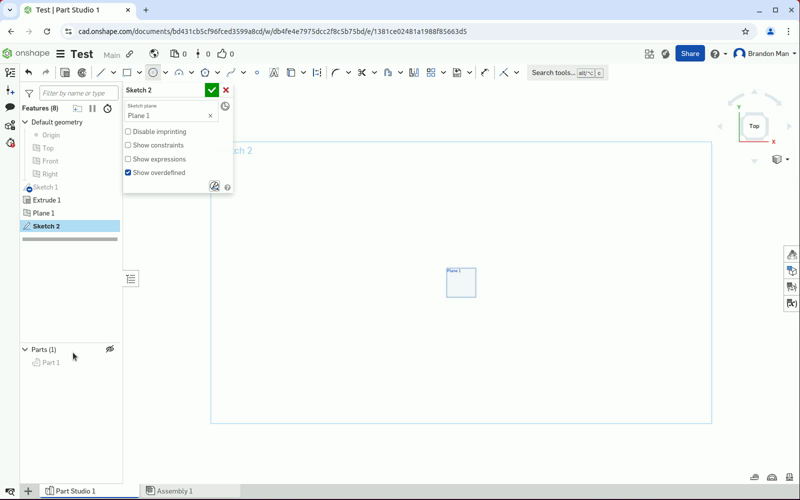
mouse_move(460, 282)
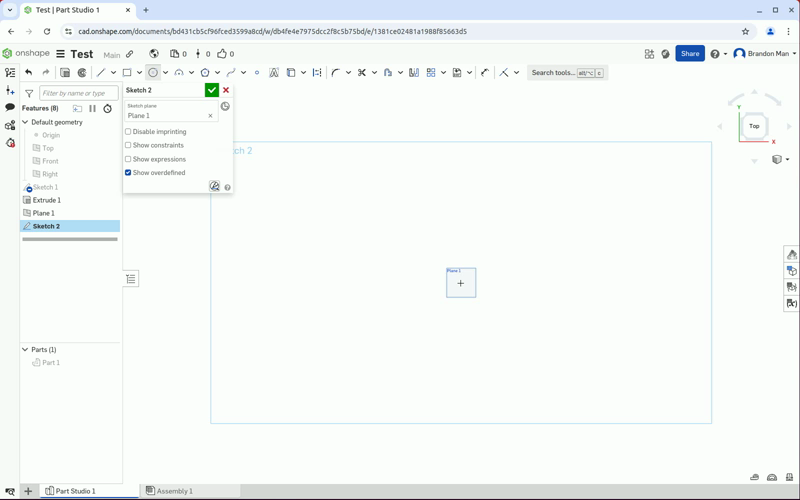
click(460, 282)
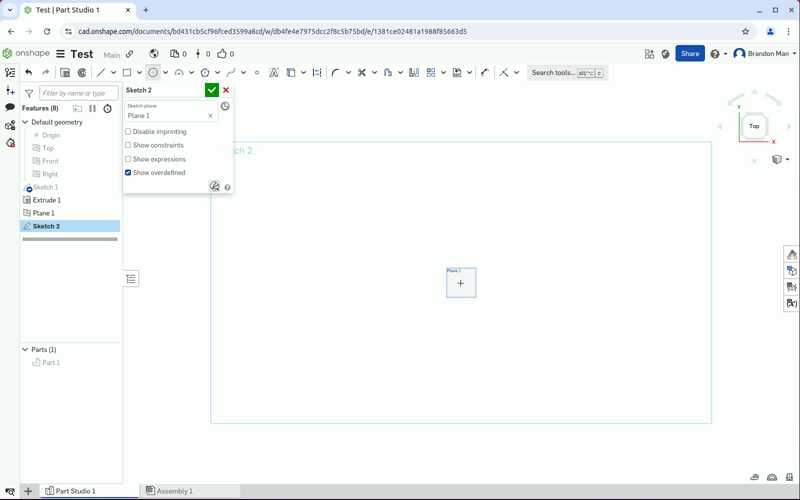
key_up(shift)
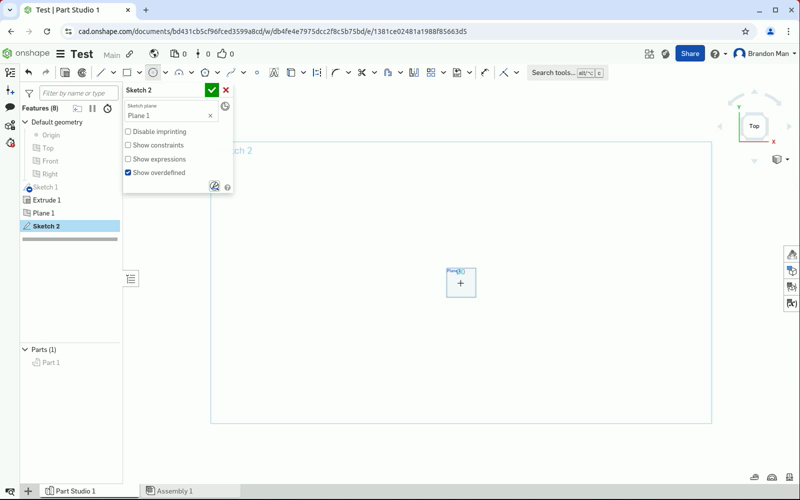
mouse_move(511, 282)
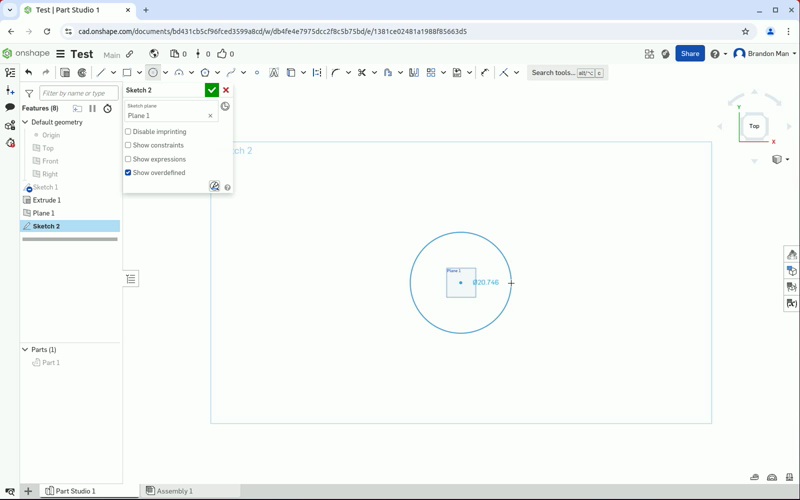
click(511, 282)
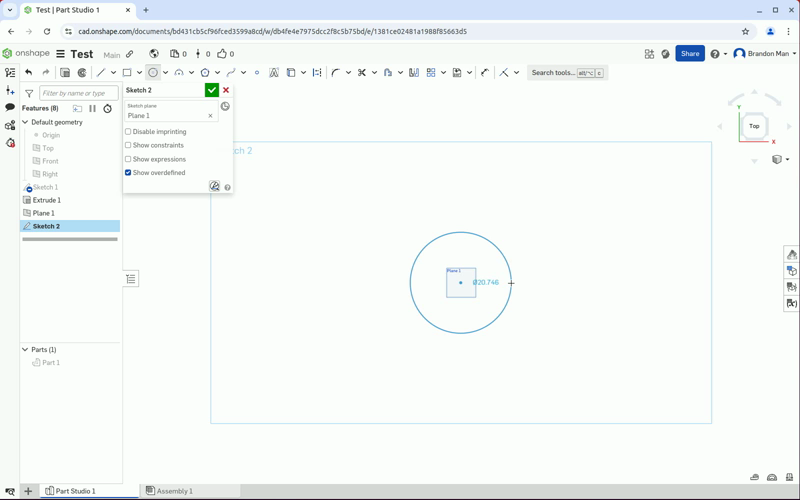
key(esc)
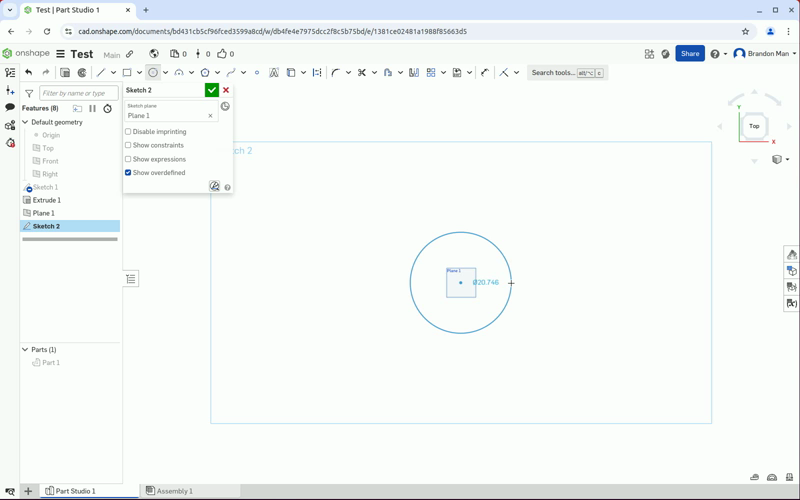
mouse_move(489, 310)
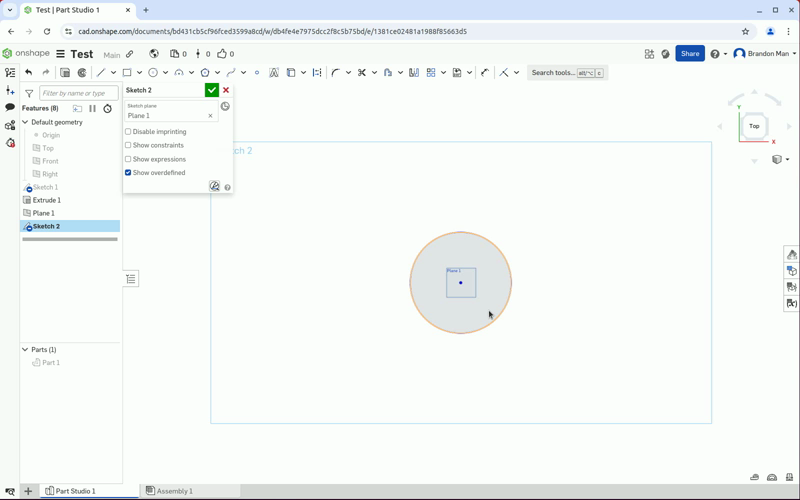
click(489, 310)
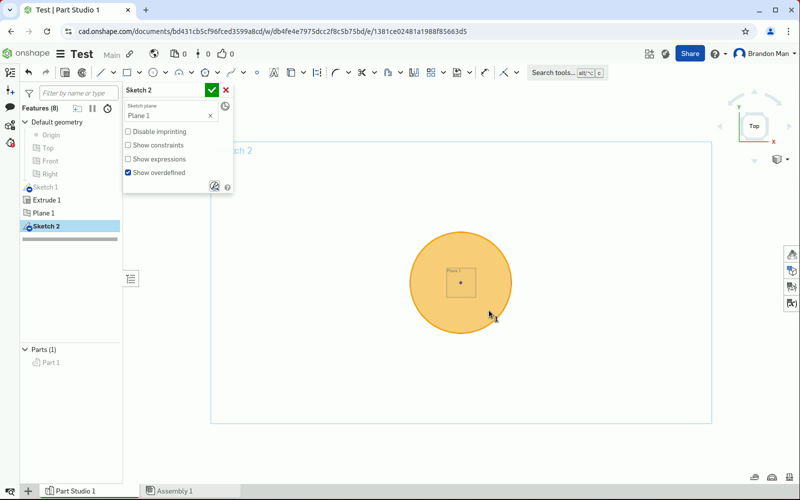
mouse_move(73, 352)
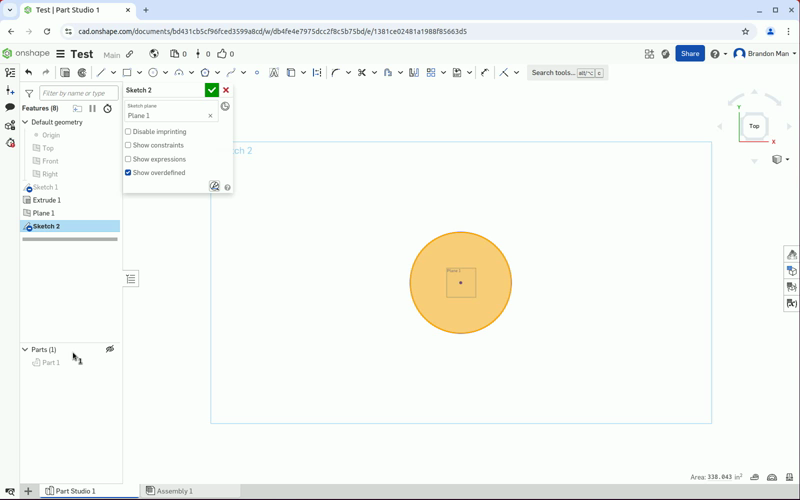
key(shift+y)
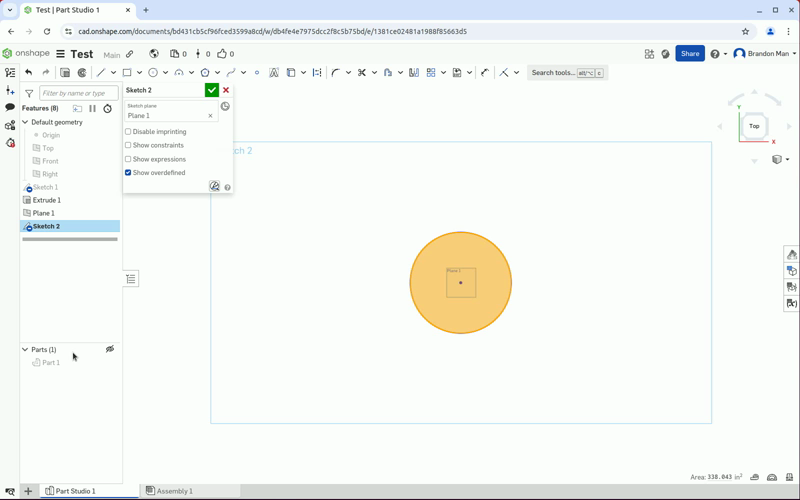
key(shift+e)
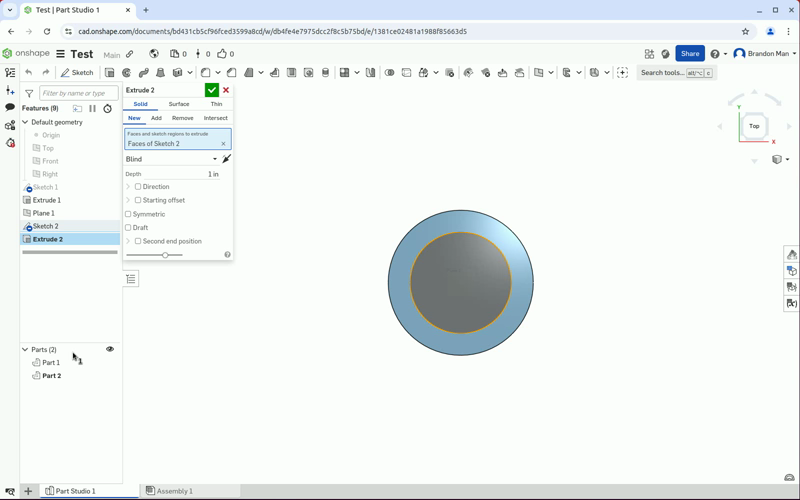
mouse_move(143, 106)
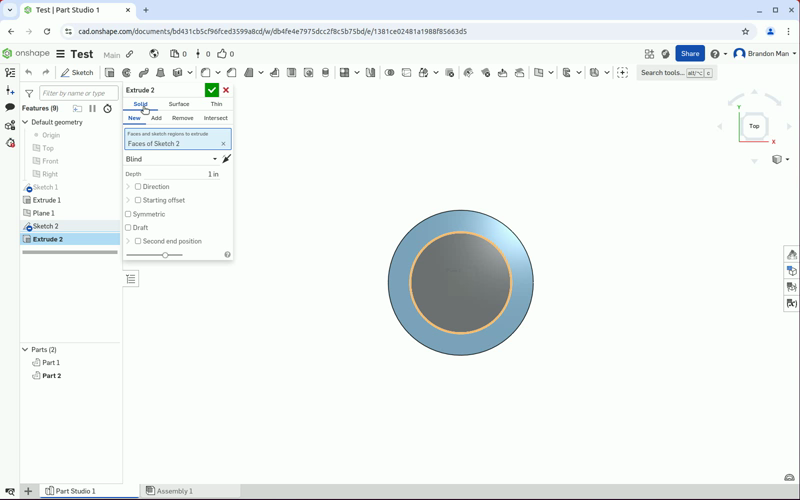
click(143, 106)
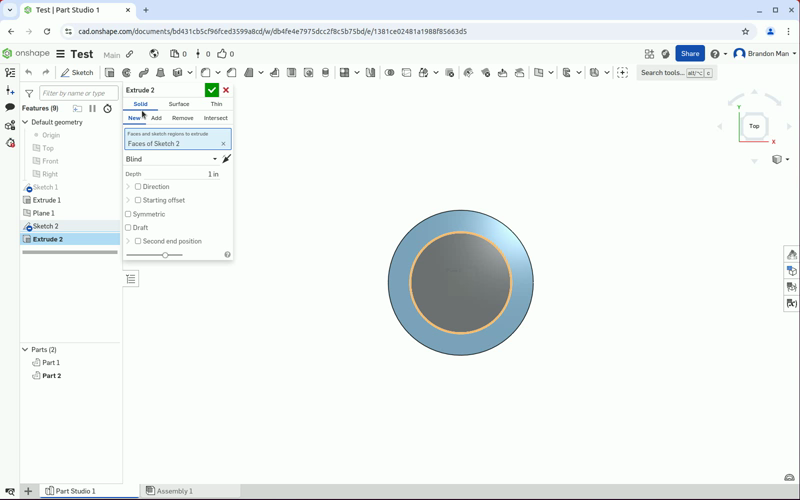
mouse_move(137, 120)
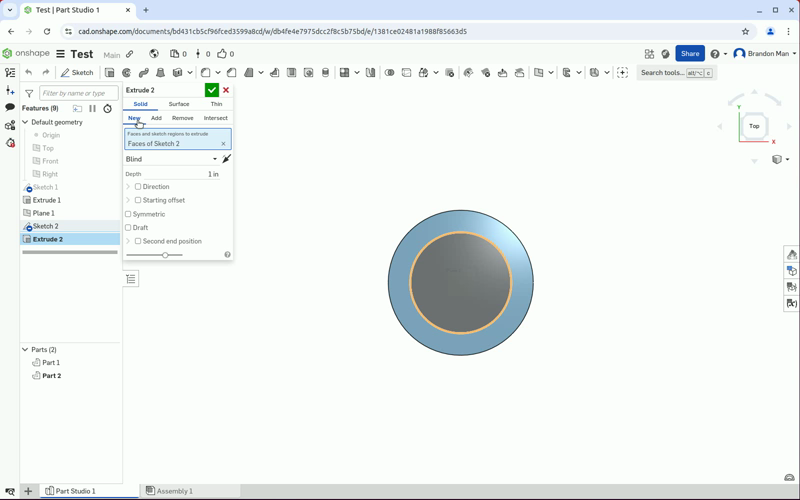
click(137, 120)
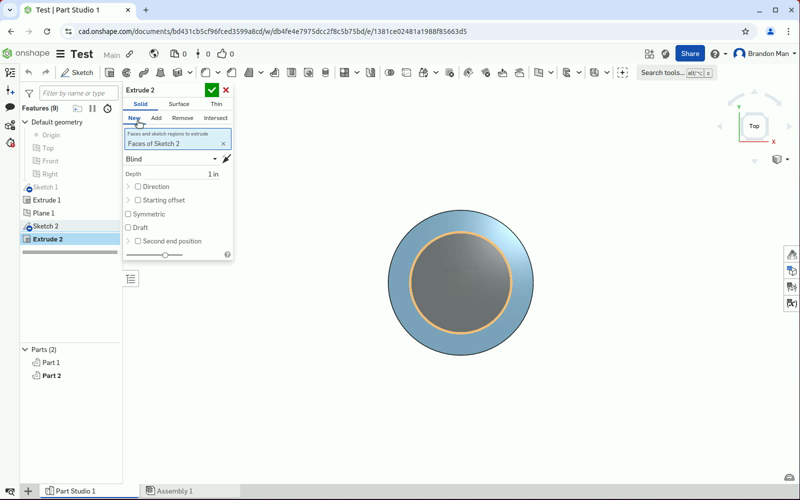
key(tab, 4)
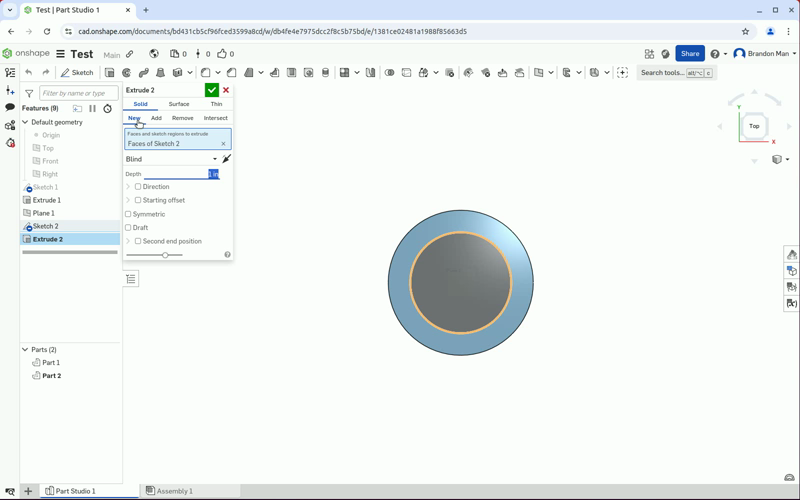
text(11.554)
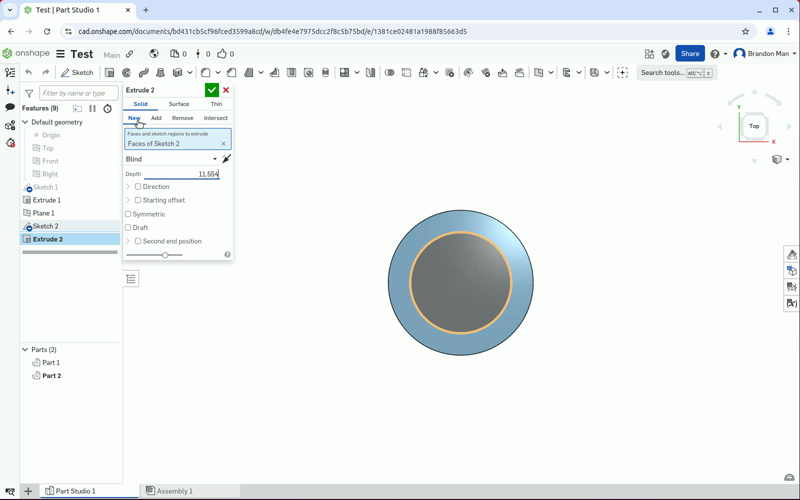
key(enter)
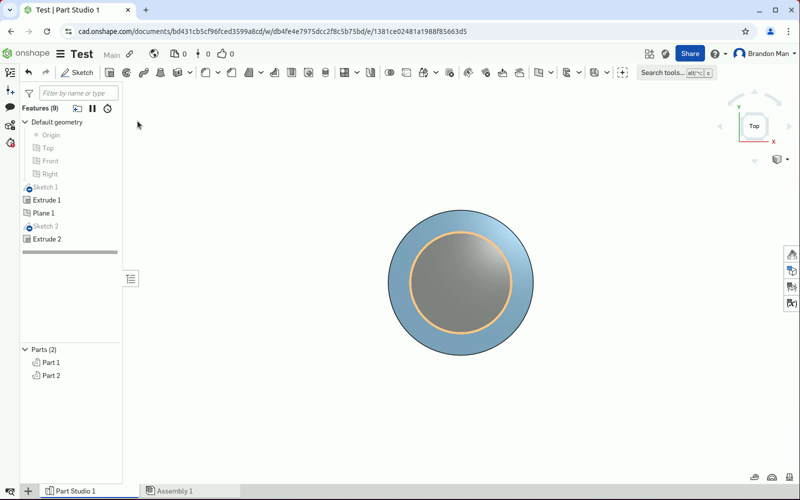
key(shift+h)
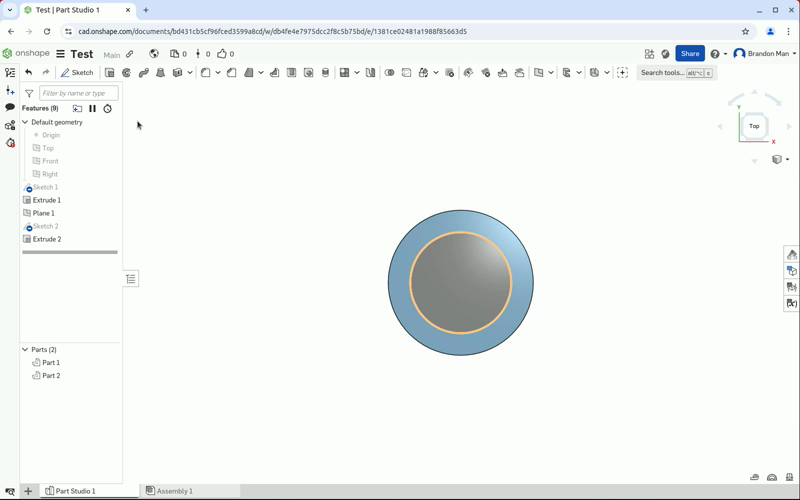
key(shift+h)
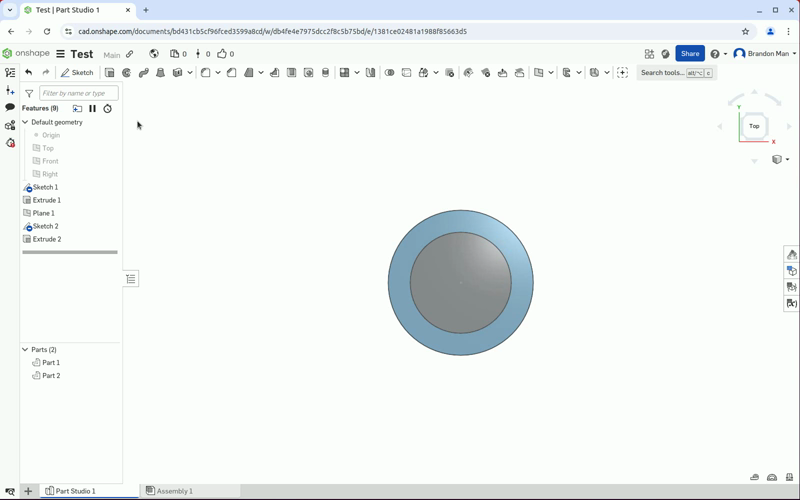
key(shift+7)
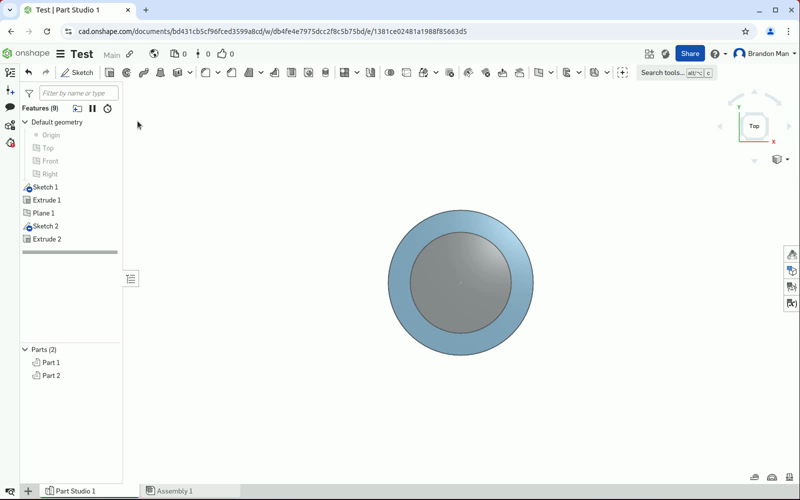
key(up, 3)
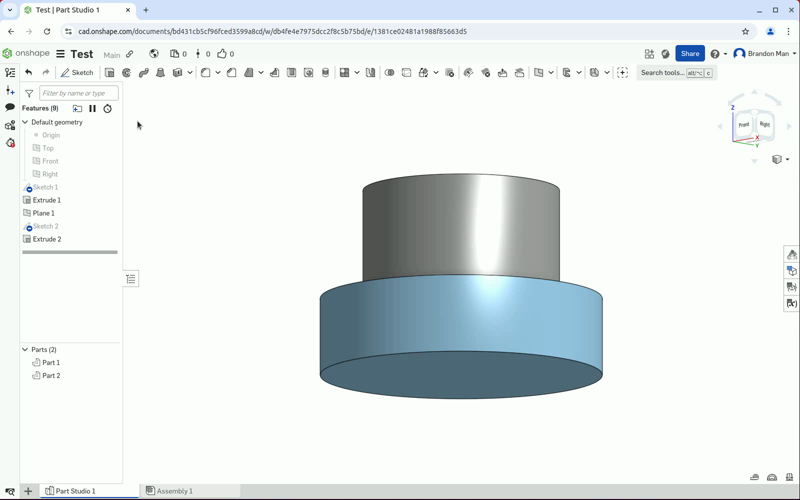
key(left, 3)
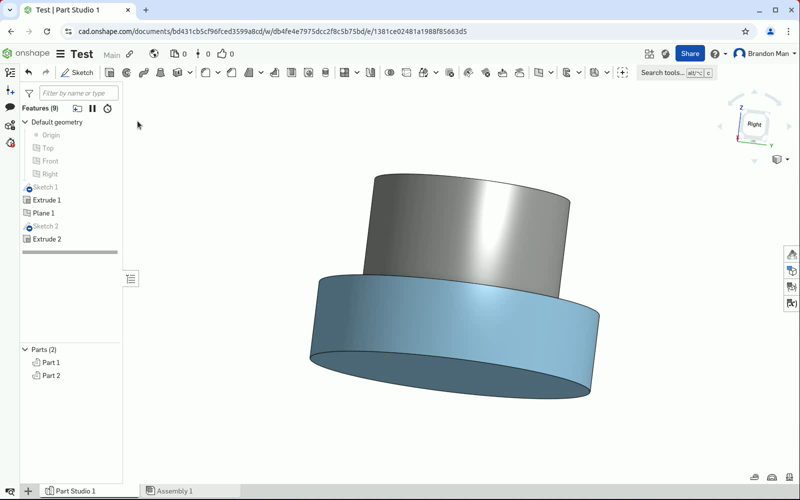
key(right, 3)
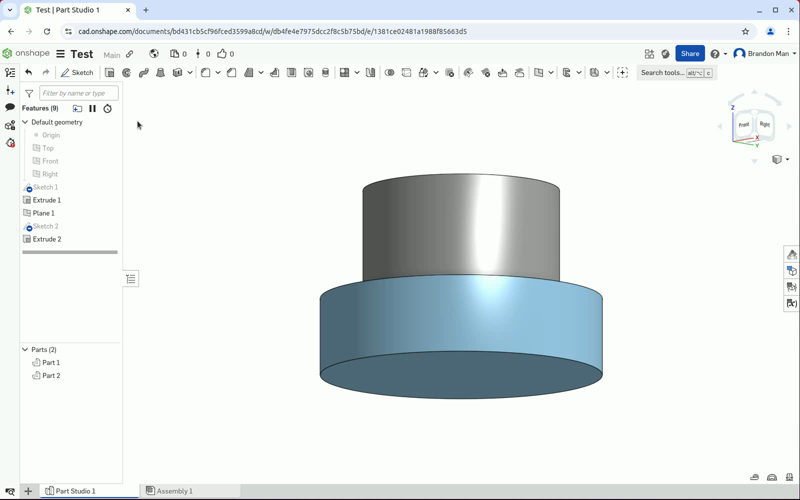
key(down, 3)
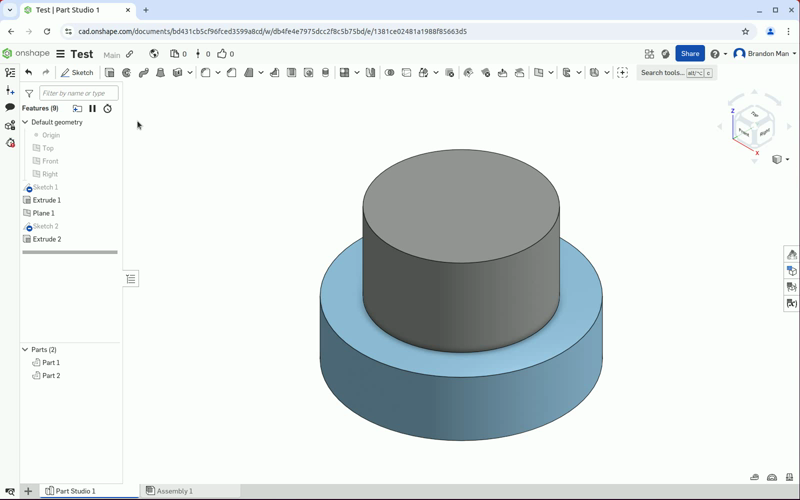
mouse_move(73, 189)
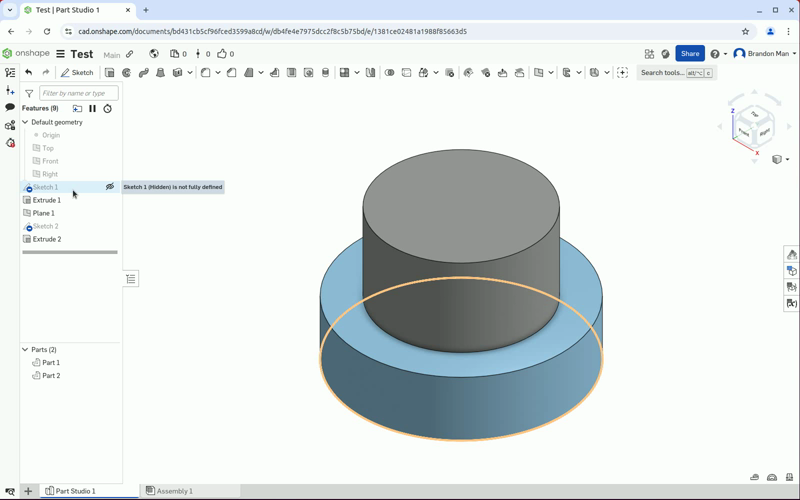
click(73, 189)